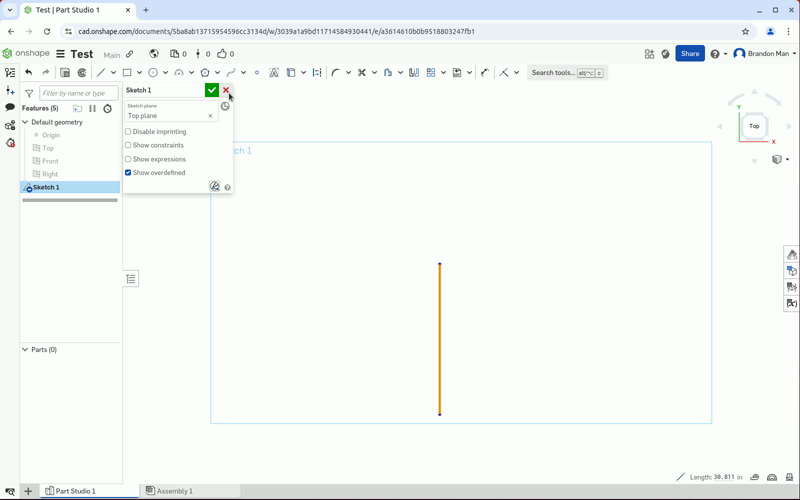
key(shift+h)
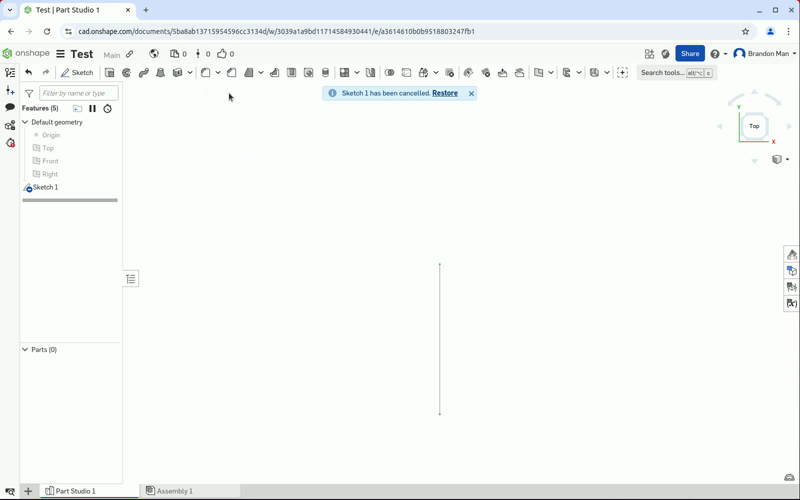
key(shift+s)
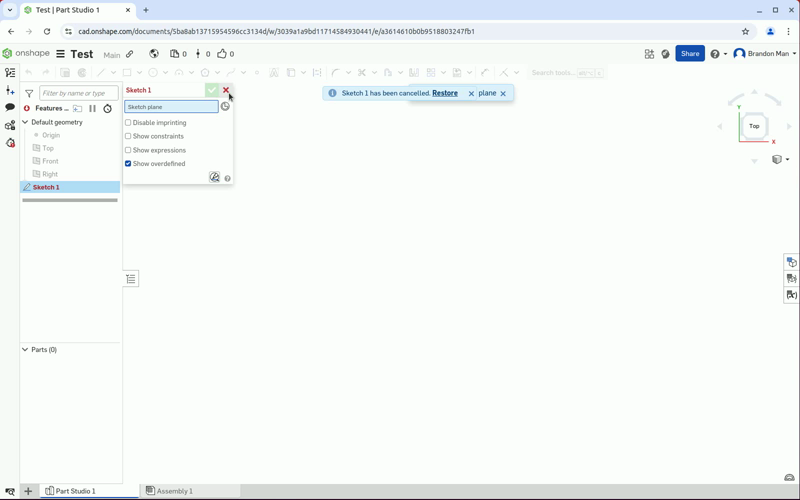
mouse_move(73, 150)
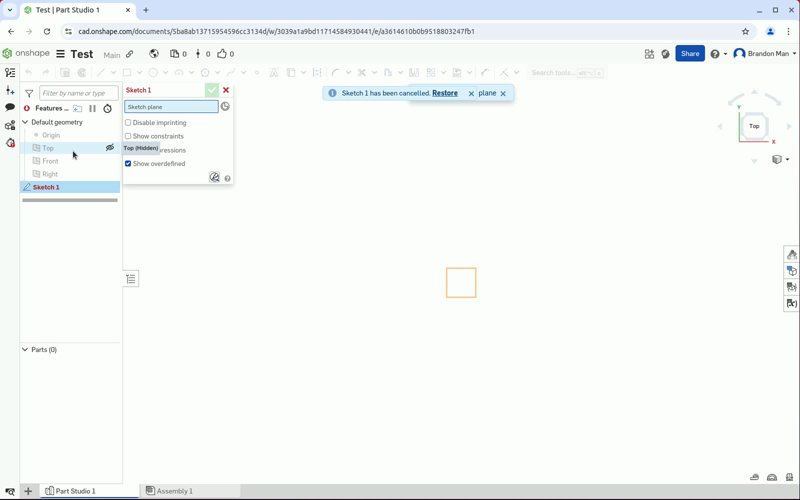
click(73, 150)
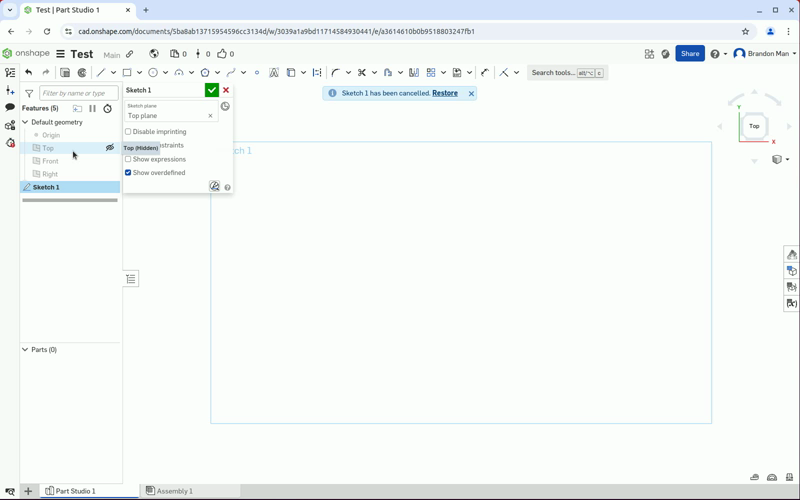
mouse_move(73, 352)
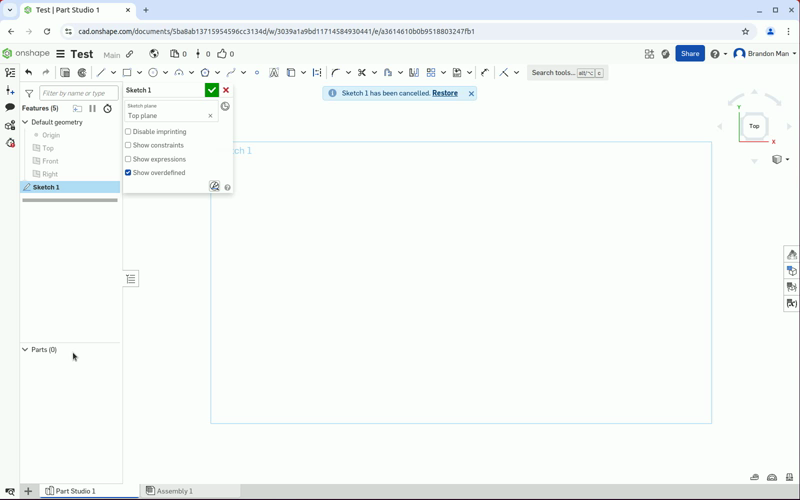
key(y)
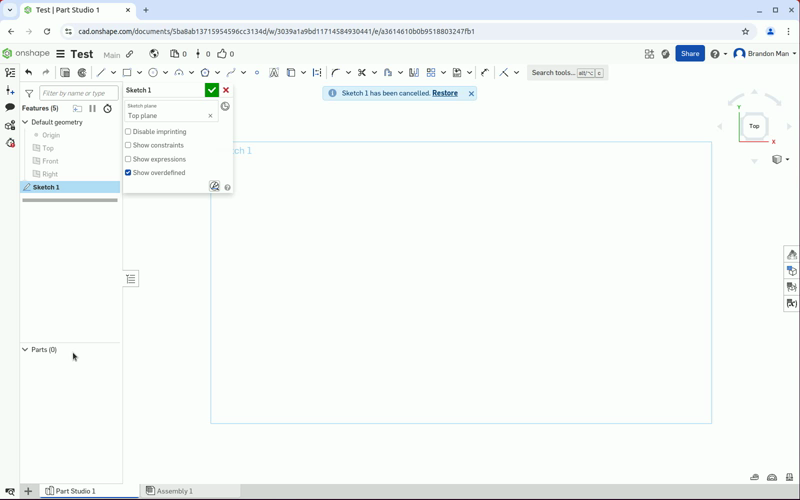
key(c)
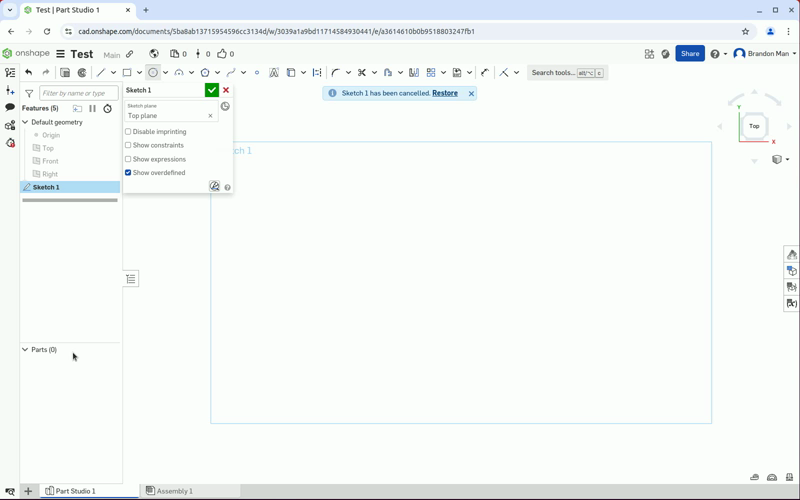
key_down(shift)
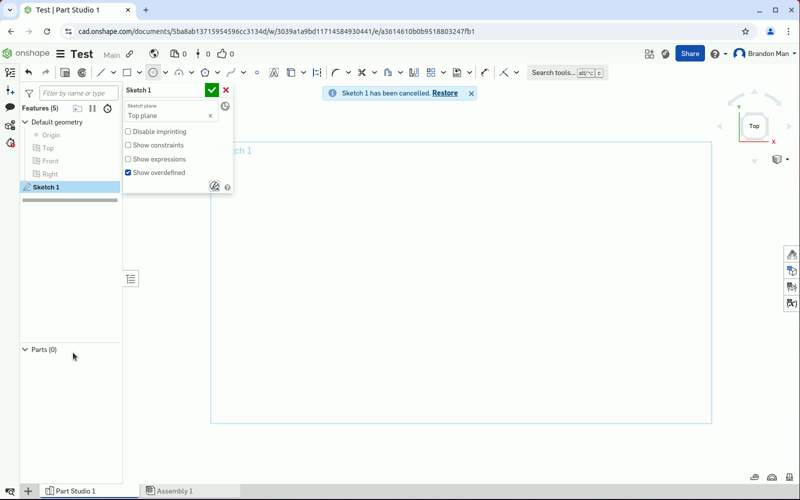
mouse_move(461, 282)
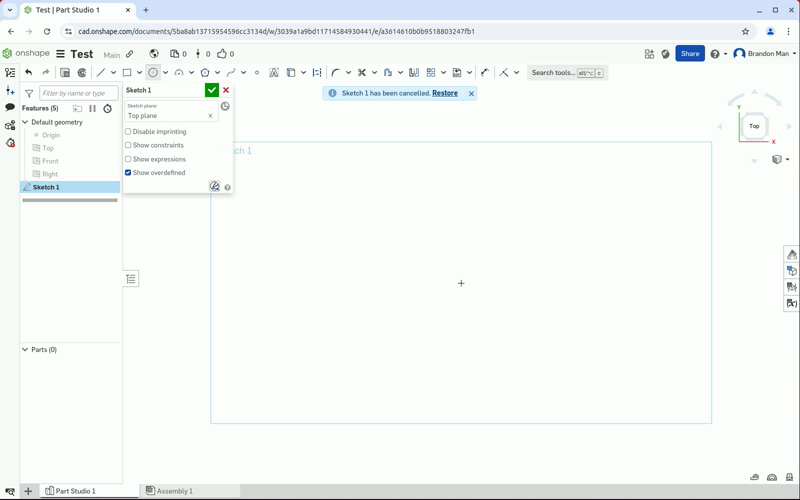
click(461, 282)
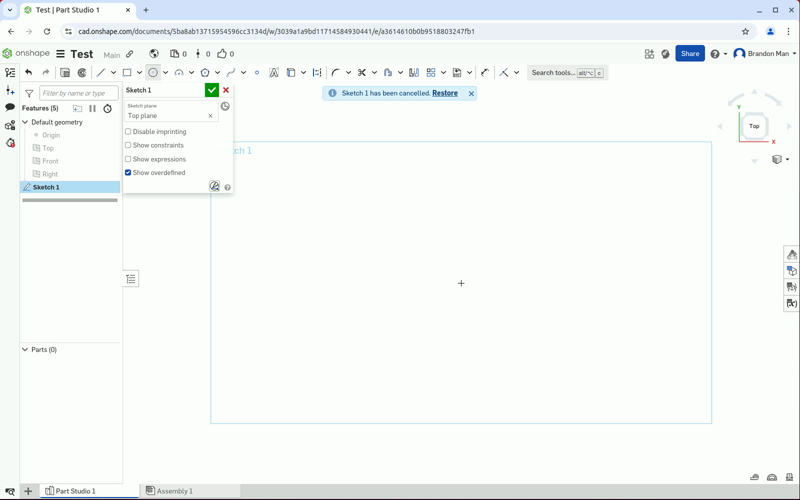
key_up(shift)
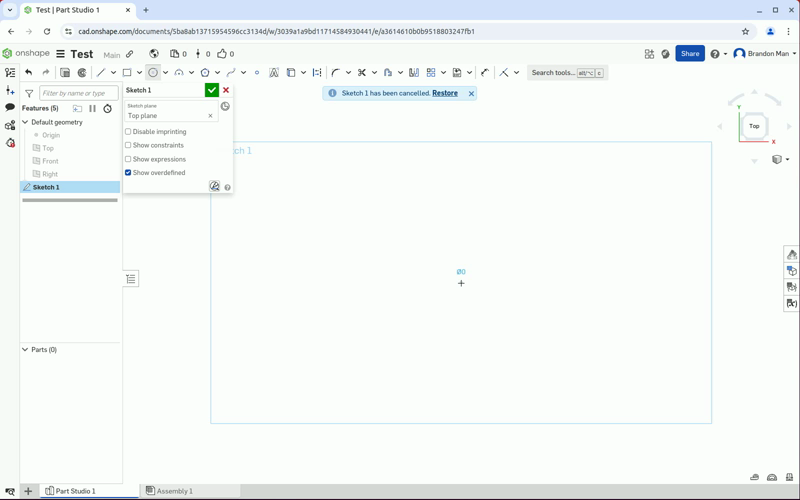
mouse_move(574, 282)
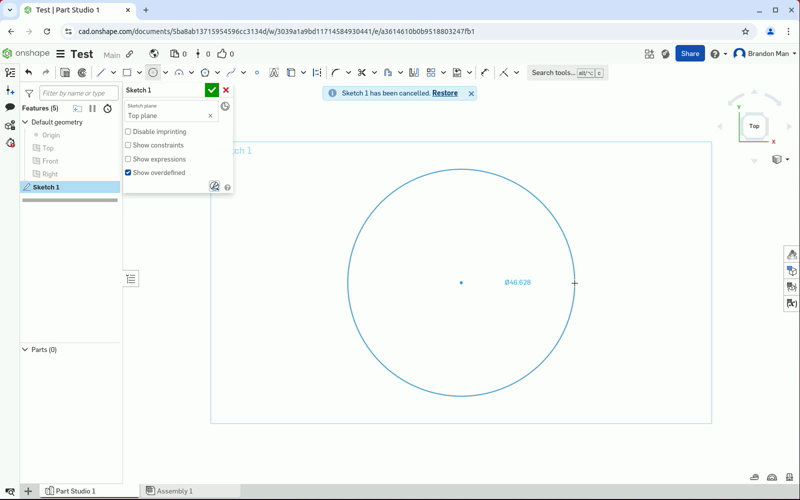
click(574, 282)
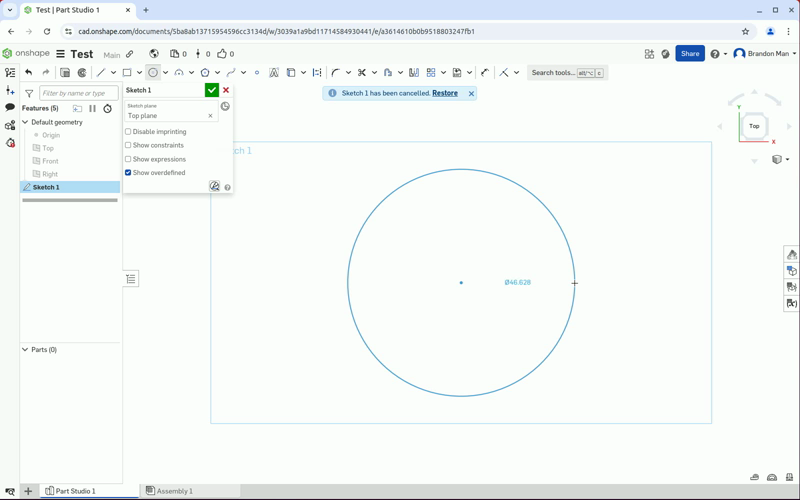
key(esc)
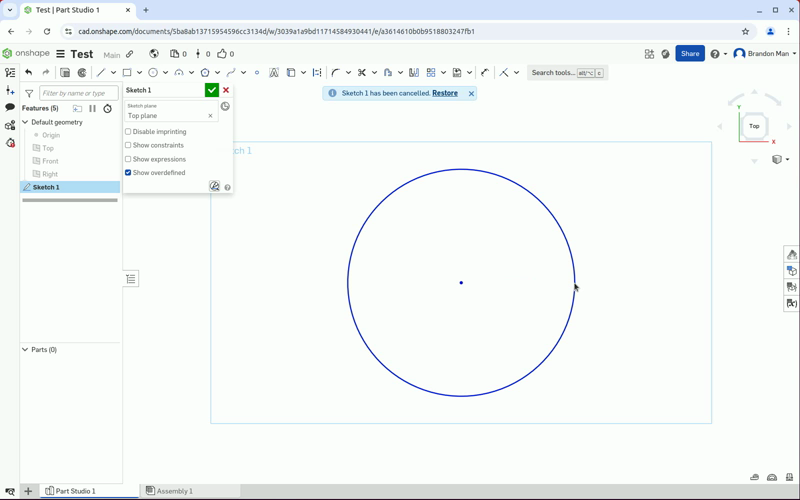
key(c)
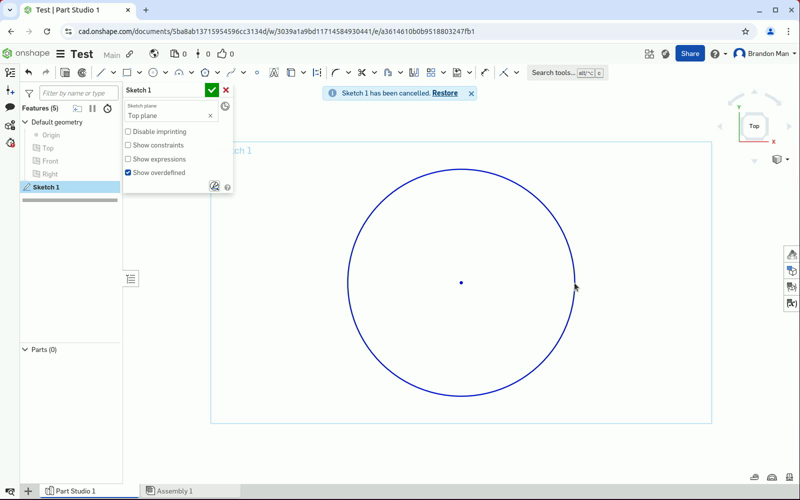
key_down(shift)
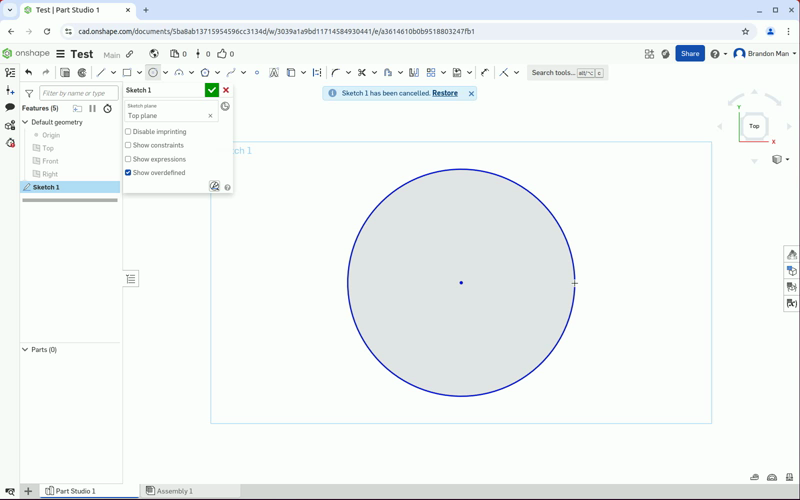
mouse_move(461, 282)
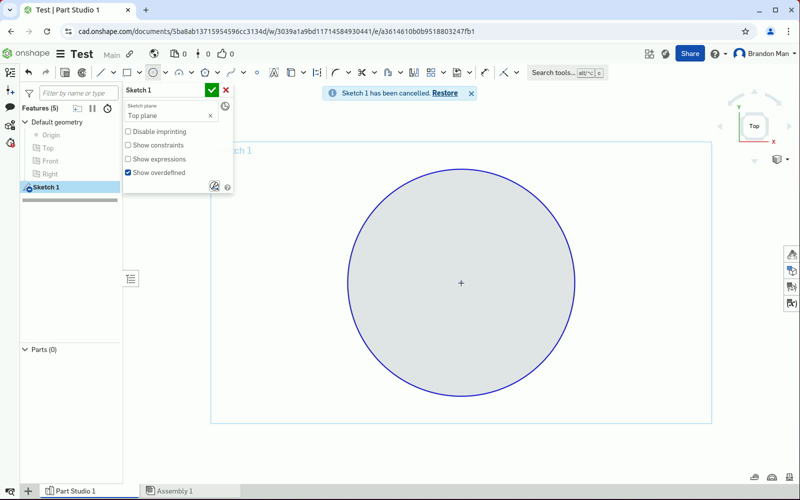
click(461, 282)
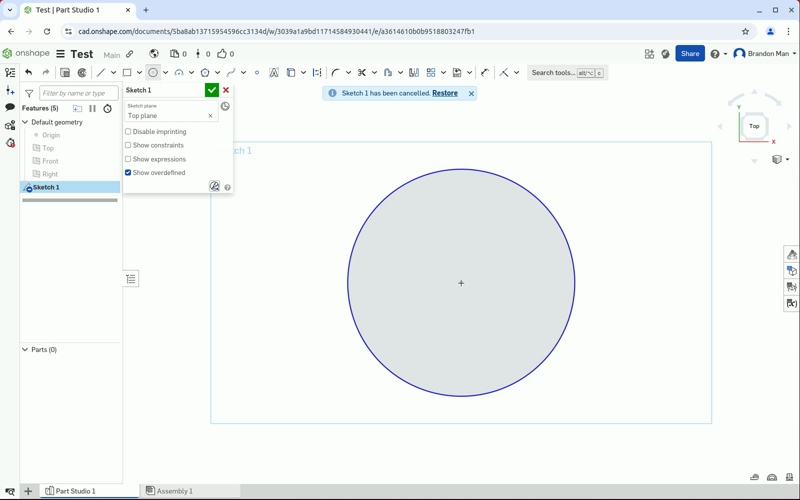
key_up(shift)
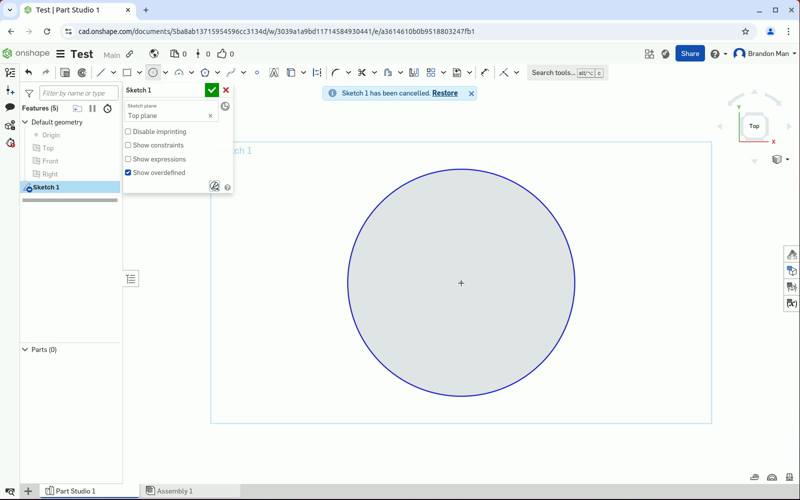
mouse_move(558, 282)
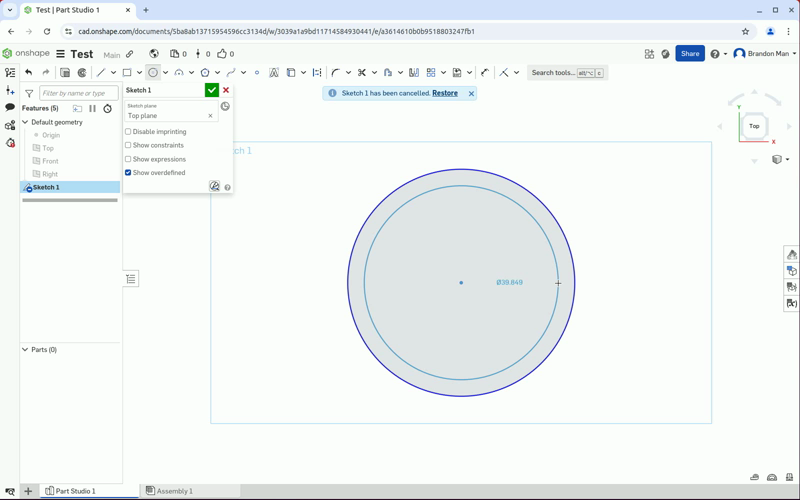
click(558, 282)
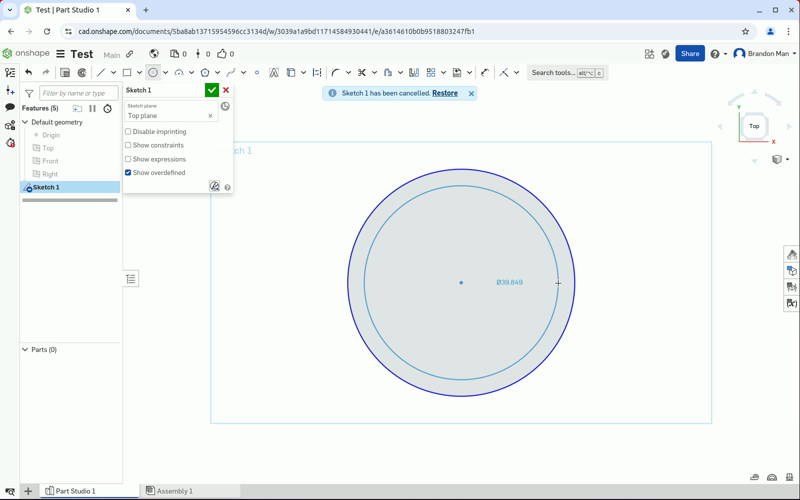
key(esc)
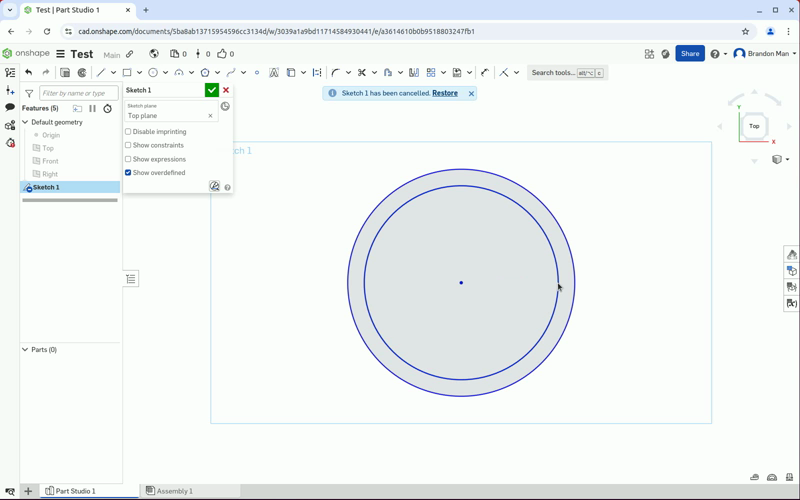
mouse_move(472, 178)
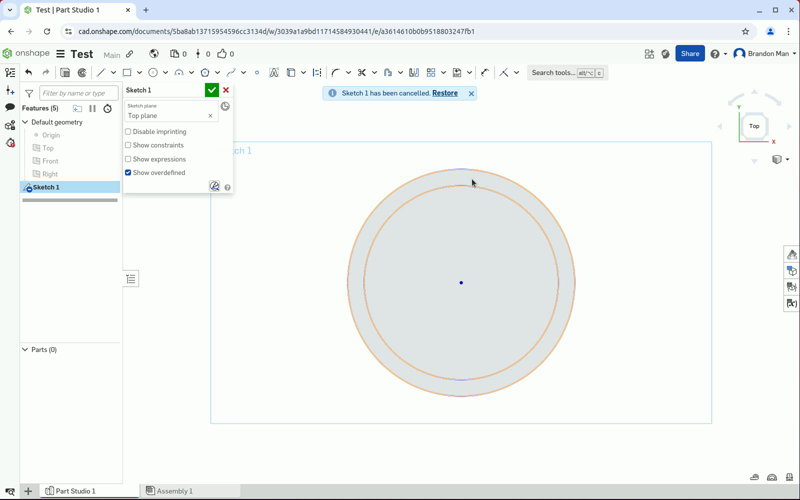
click(472, 178)
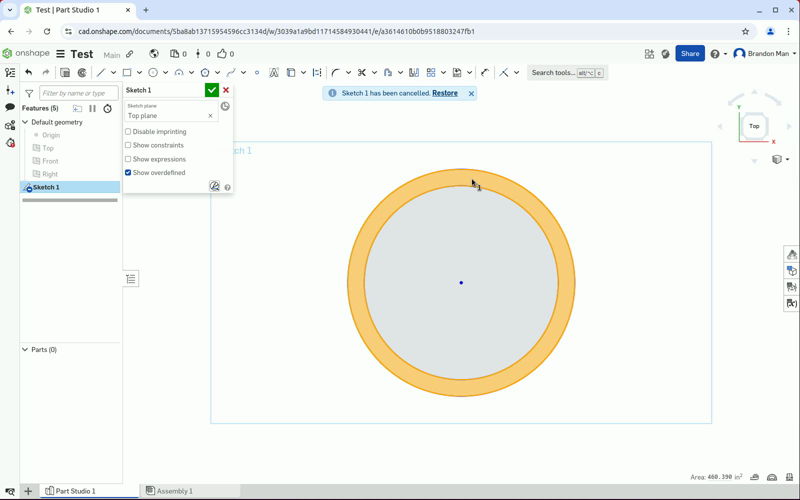
mouse_move(73, 352)
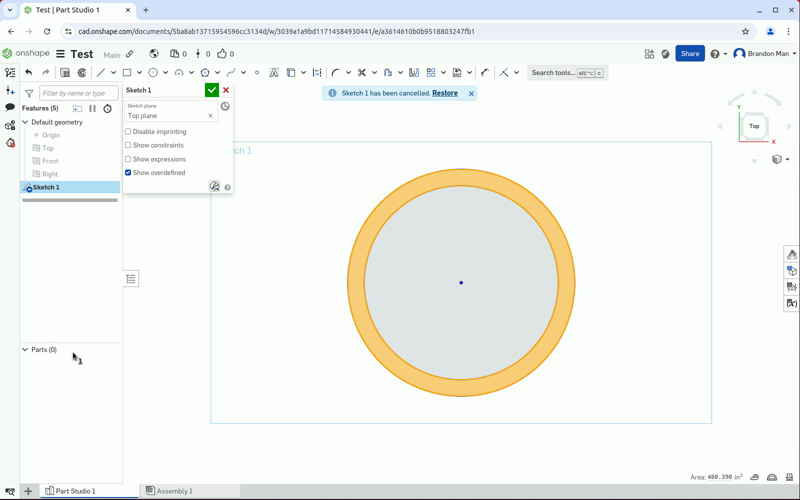
key(shift+y)
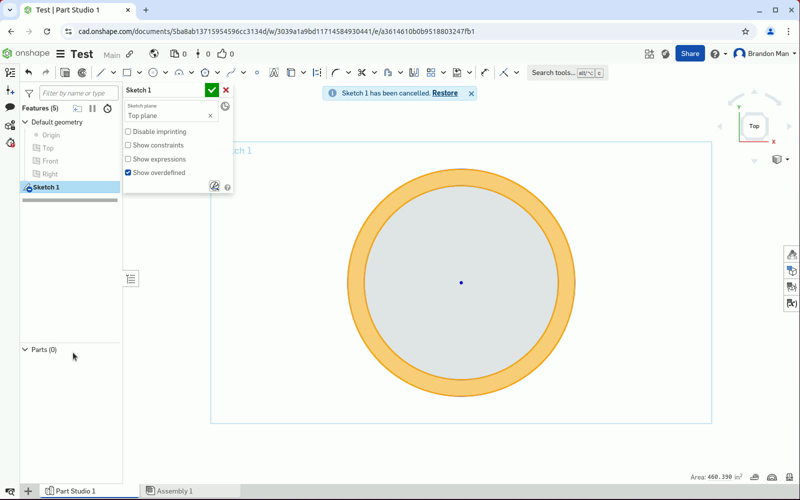
key(shift+e)
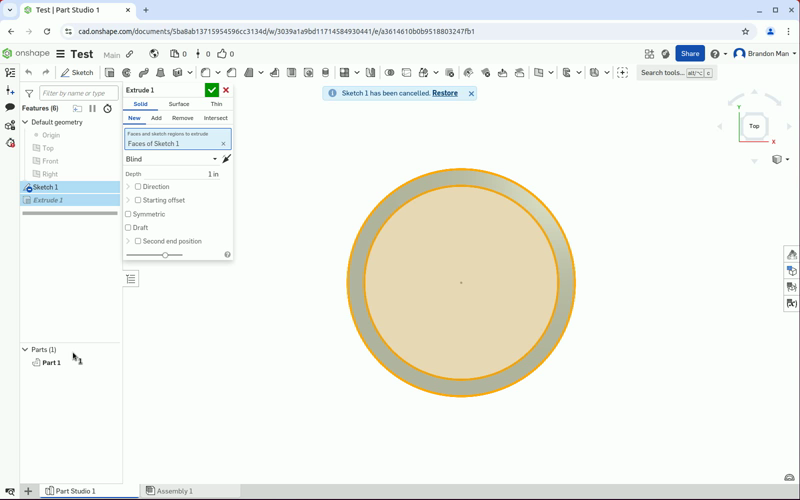
mouse_move(143, 106)
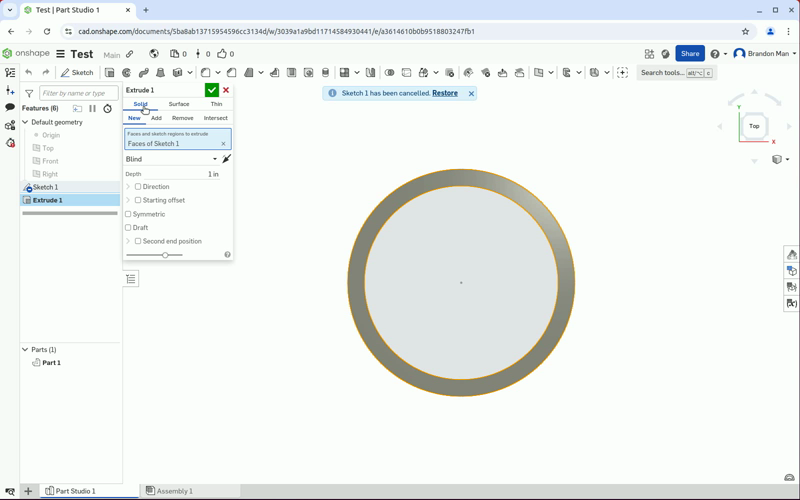
click(143, 106)
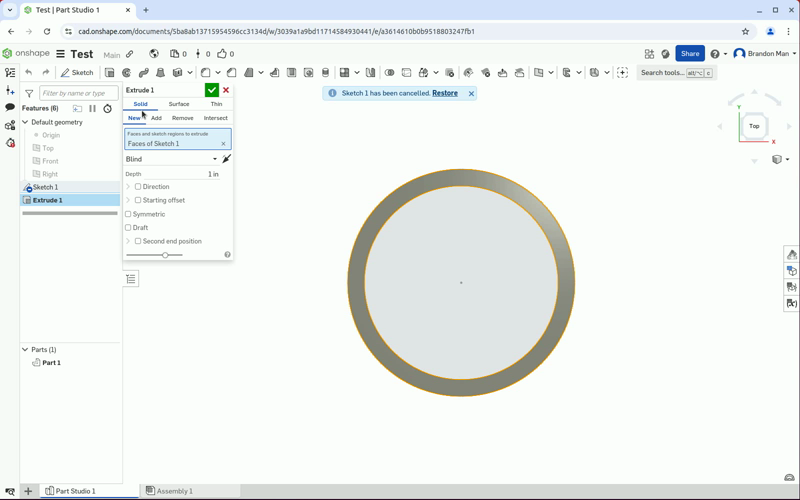
mouse_move(137, 120)
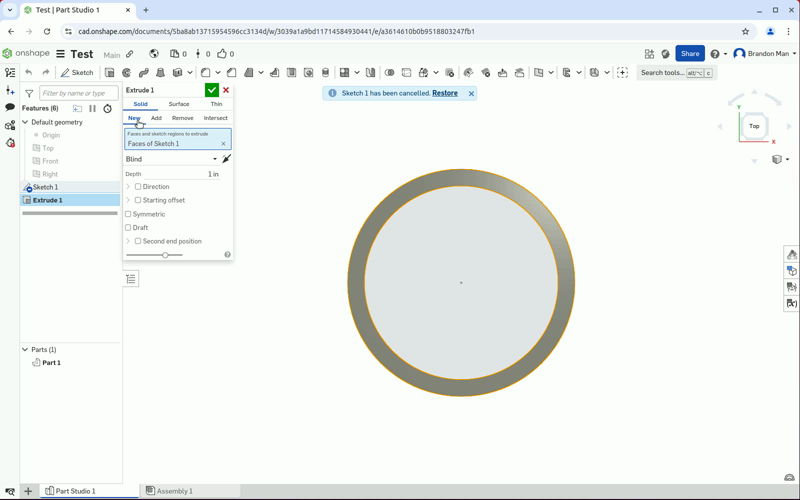
click(137, 120)
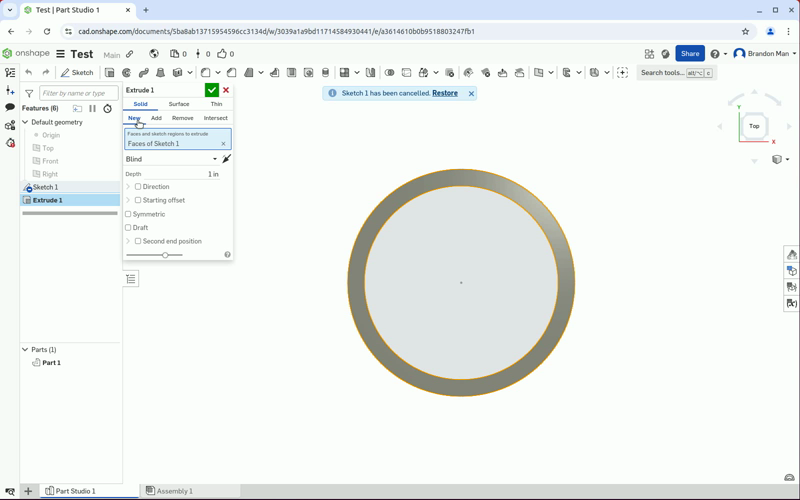
key(tab, 4)
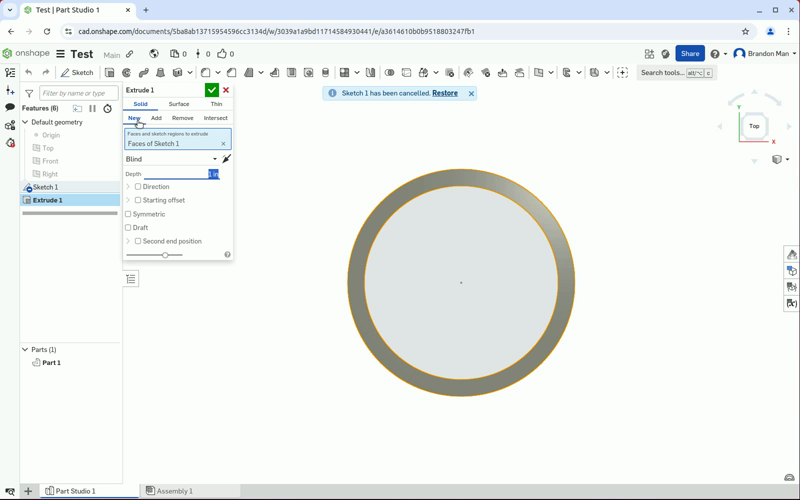
text(4.092)
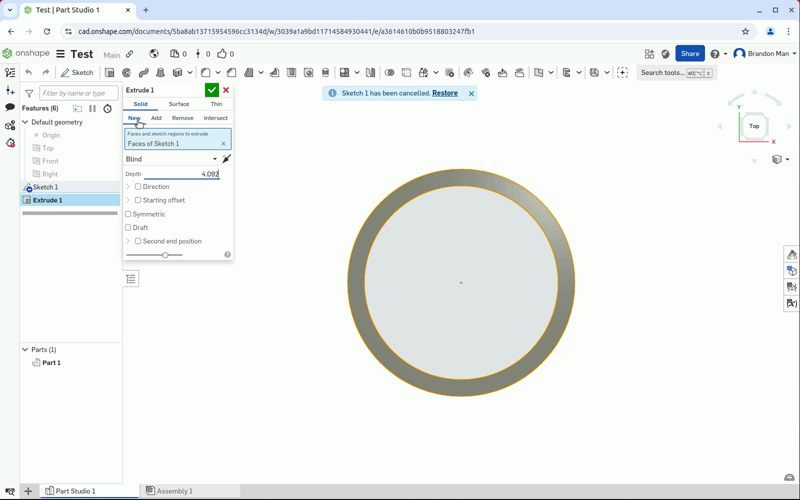
key(enter)
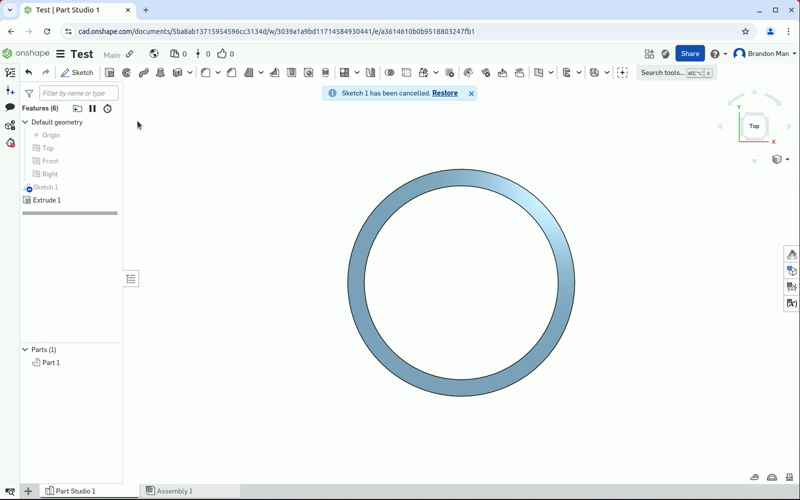
key(shift+h)
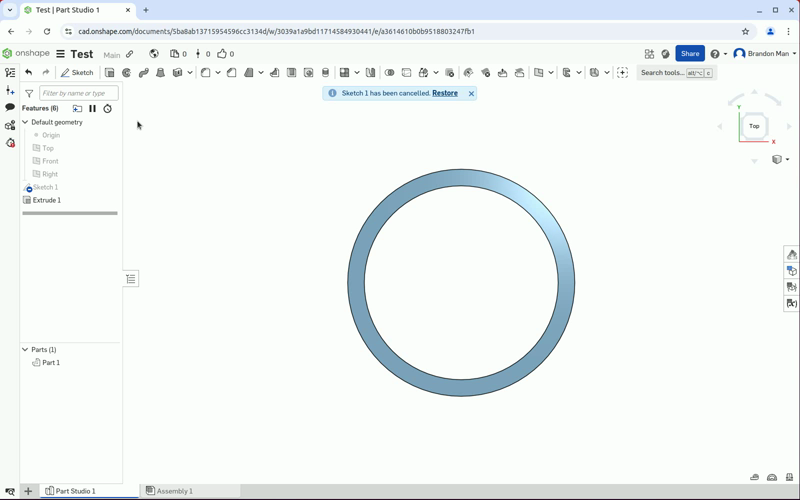
key(shift+h)
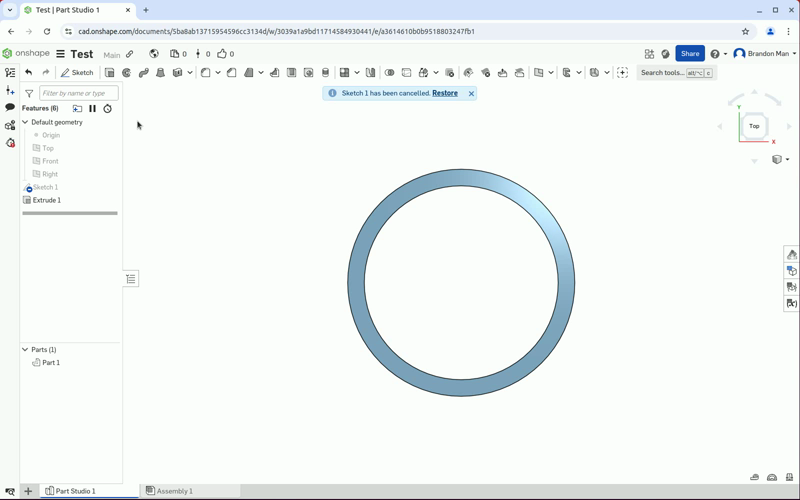
mouse_move(73, 189)
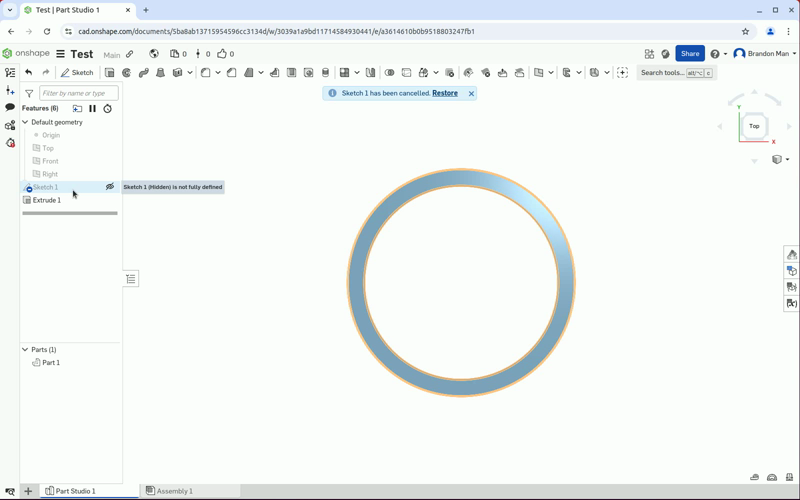
click(73, 189)
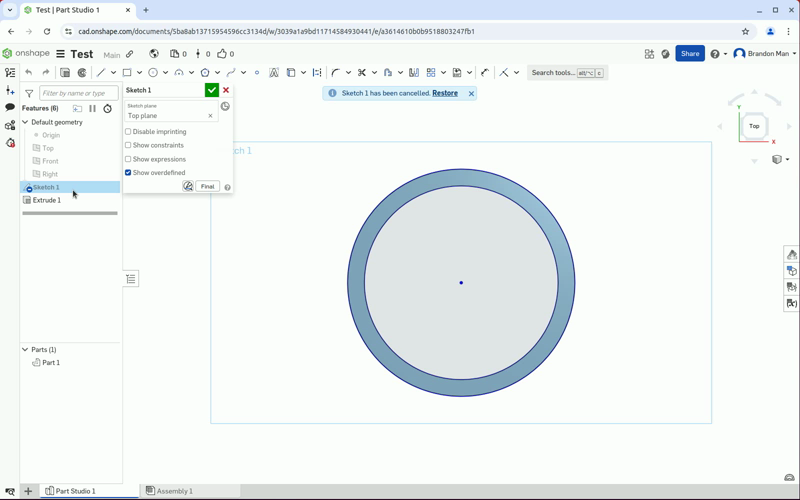
mouse_move(229, 92)
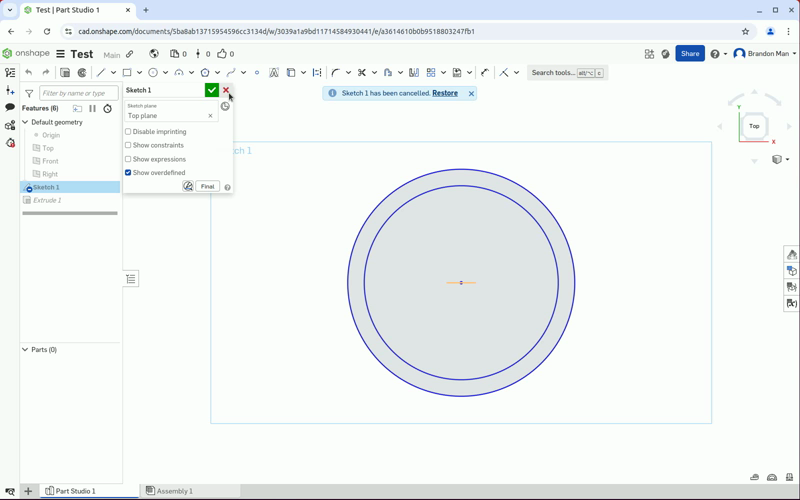
click(229, 92)
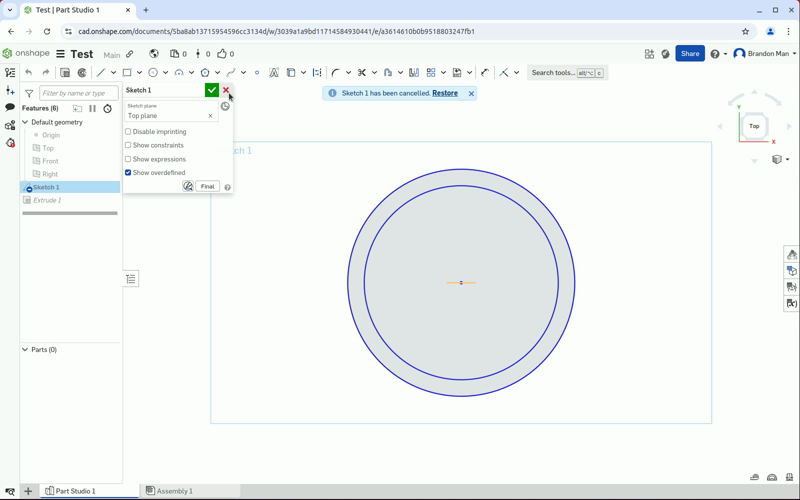
key(shift+s)
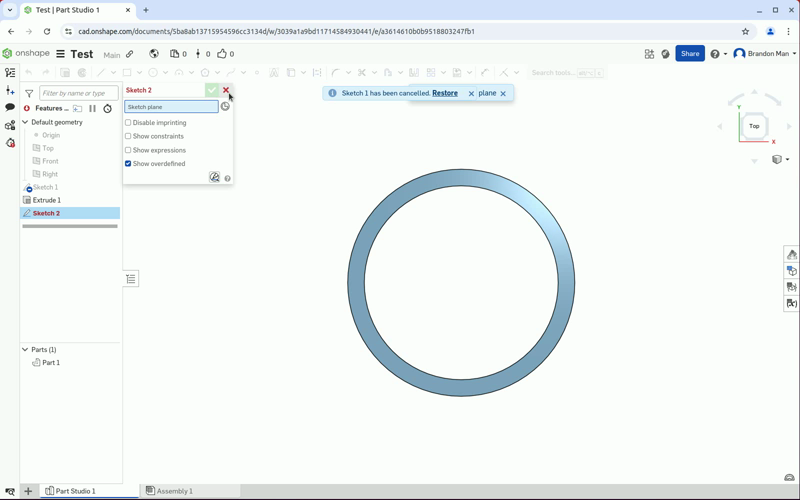
mouse_move(73, 150)
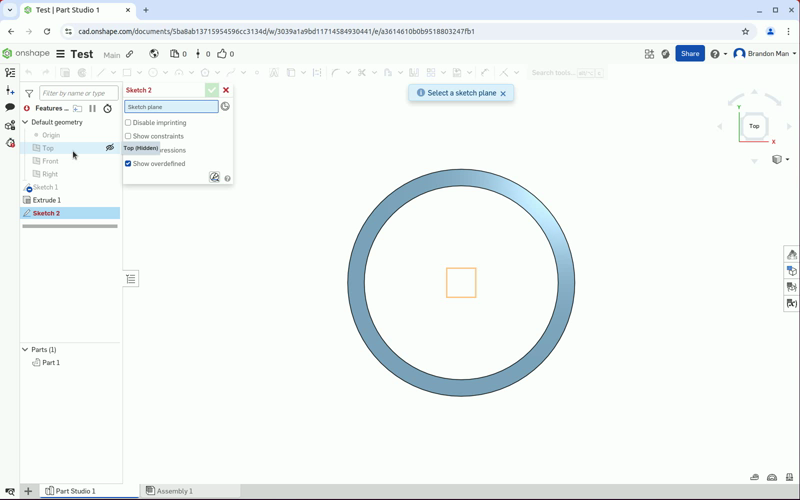
click(73, 150)
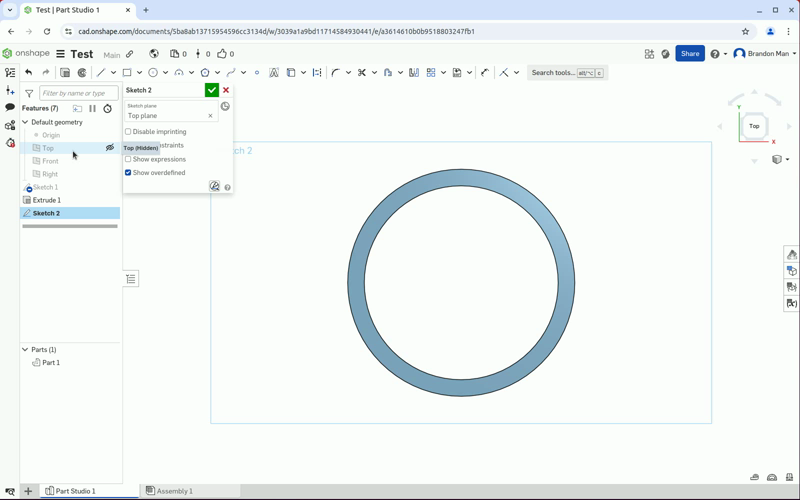
mouse_move(73, 352)
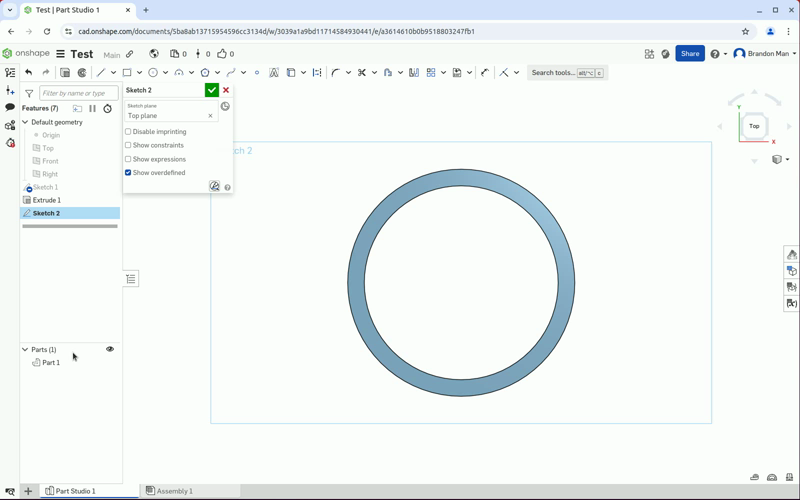
key(y)
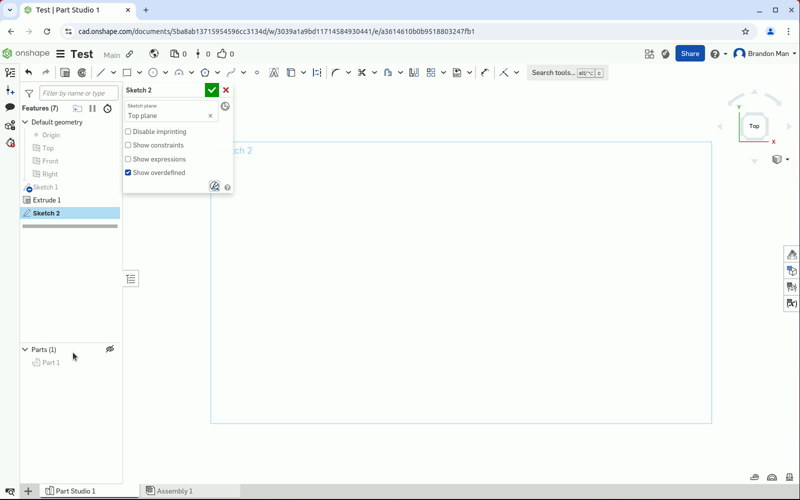
key(c)
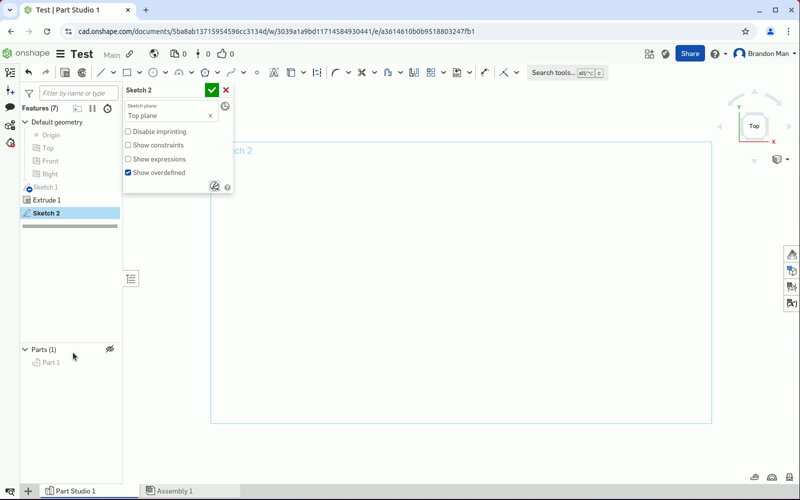
key_down(shift)
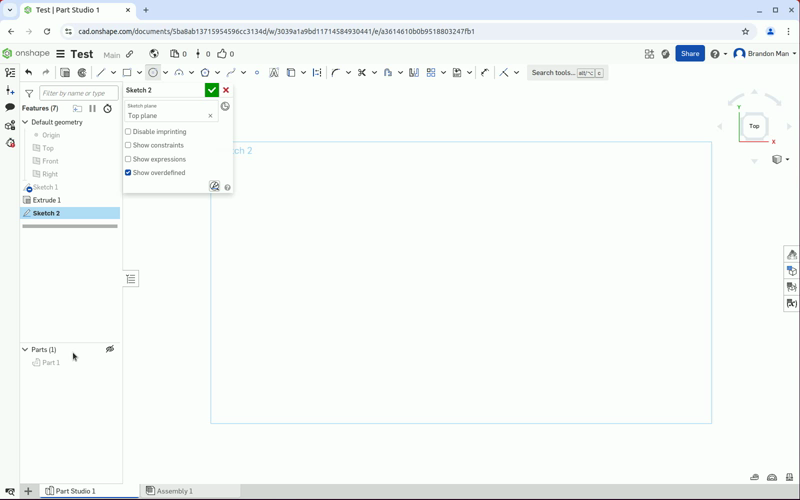
mouse_move(461, 282)
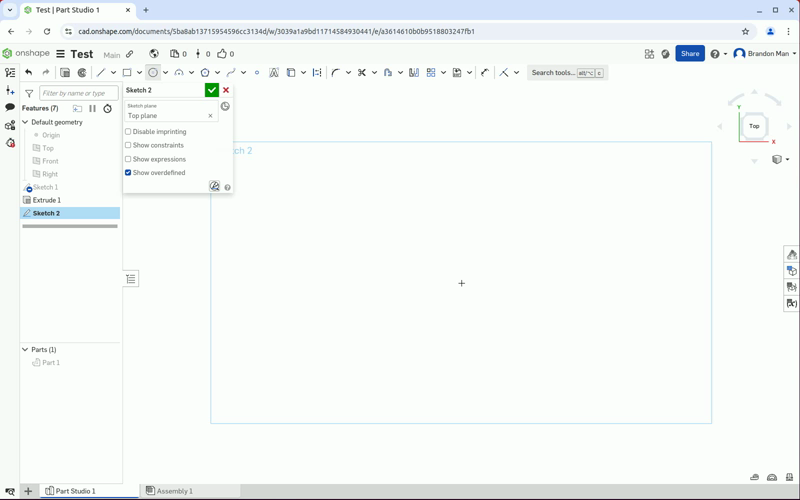
click(461, 282)
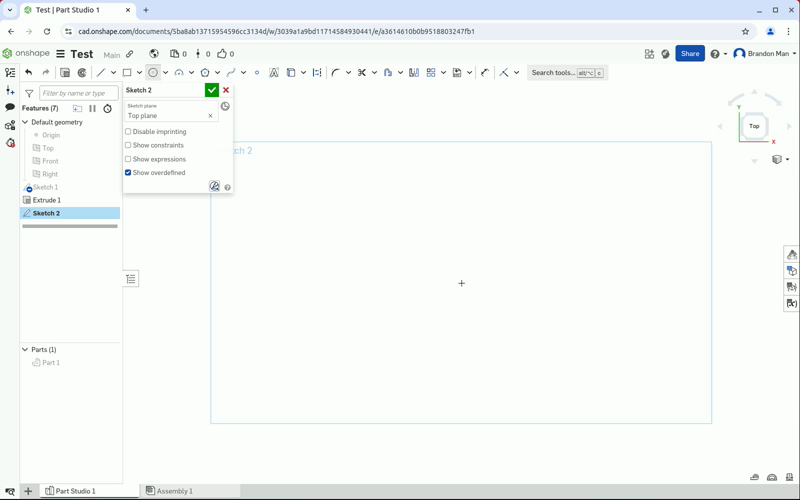
key_up(shift)
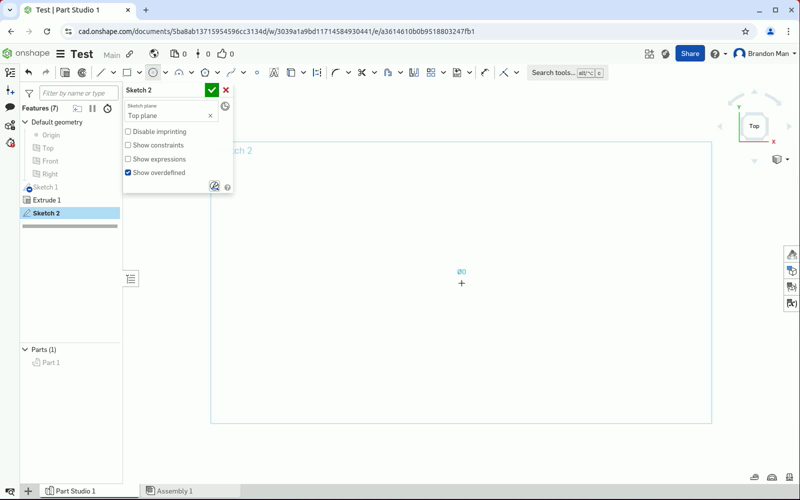
mouse_move(560, 282)
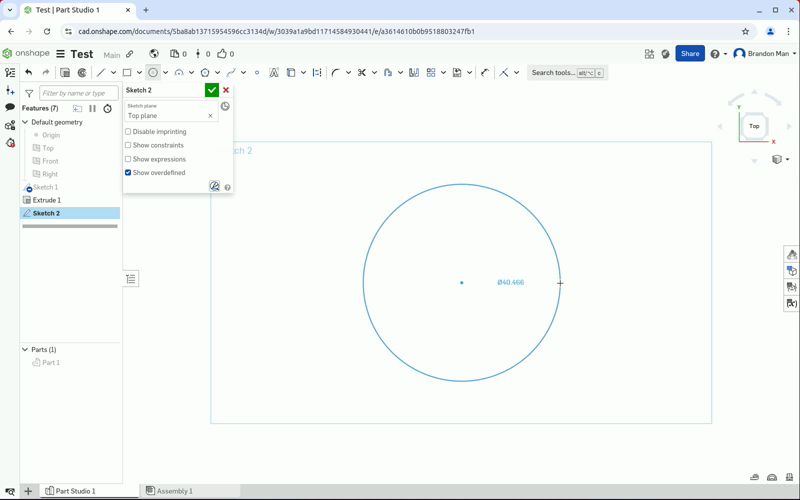
click(560, 282)
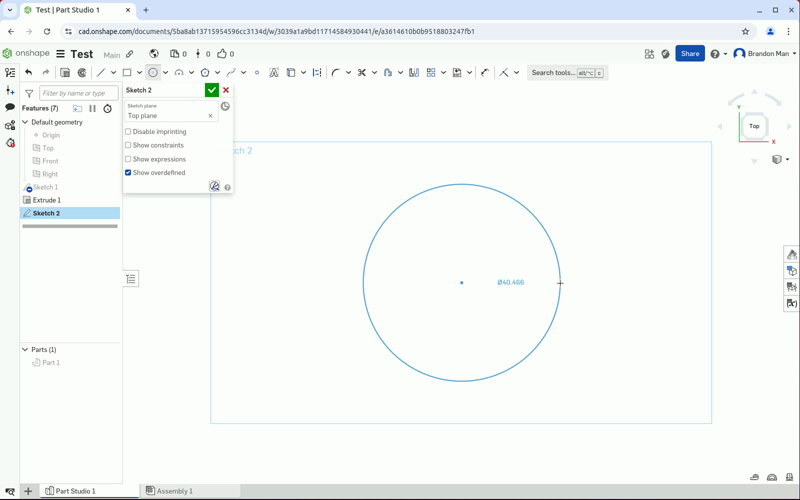
key(esc)
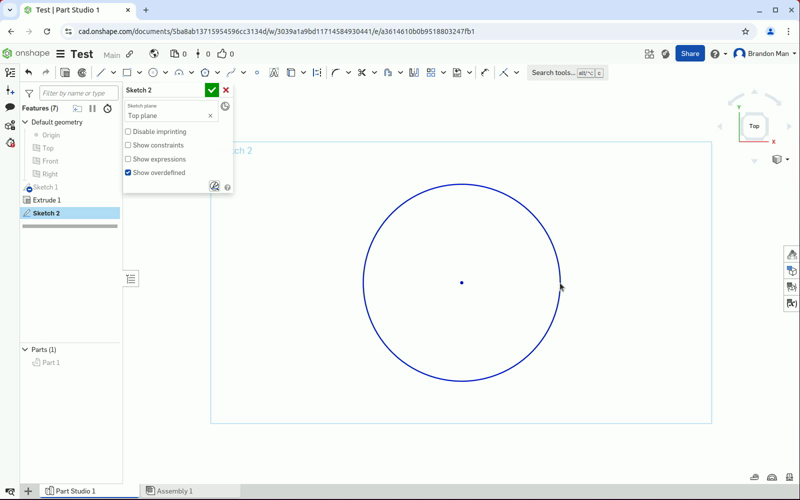
key(c)
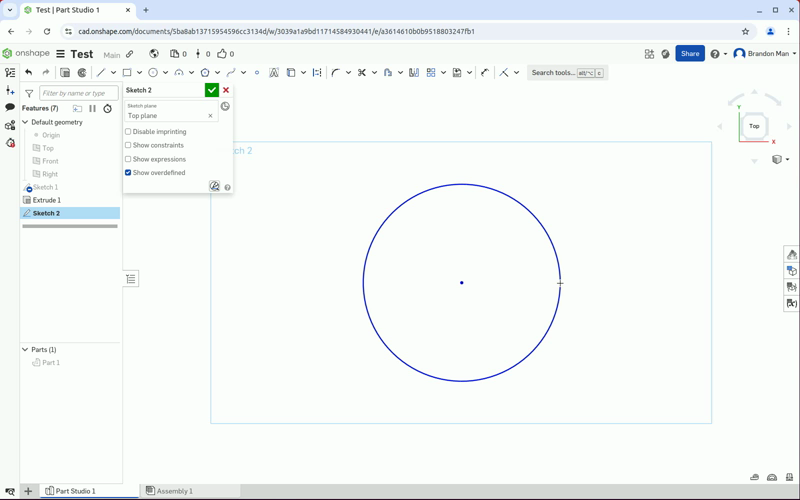
key_down(shift)
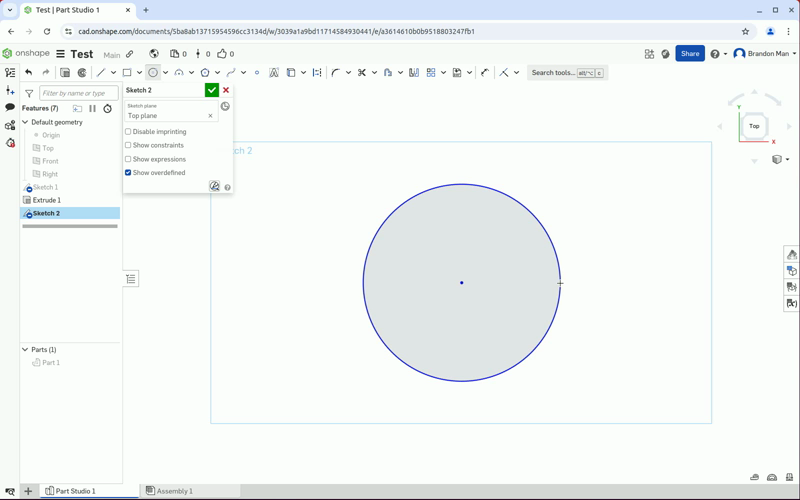
mouse_move(461, 282)
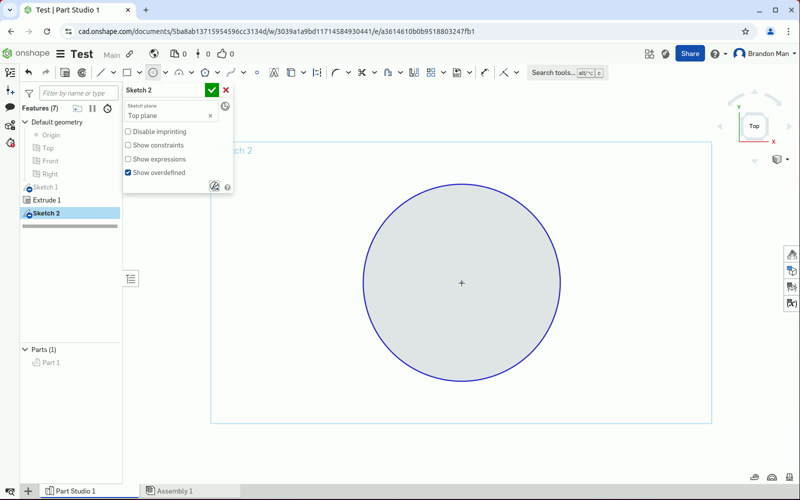
click(461, 282)
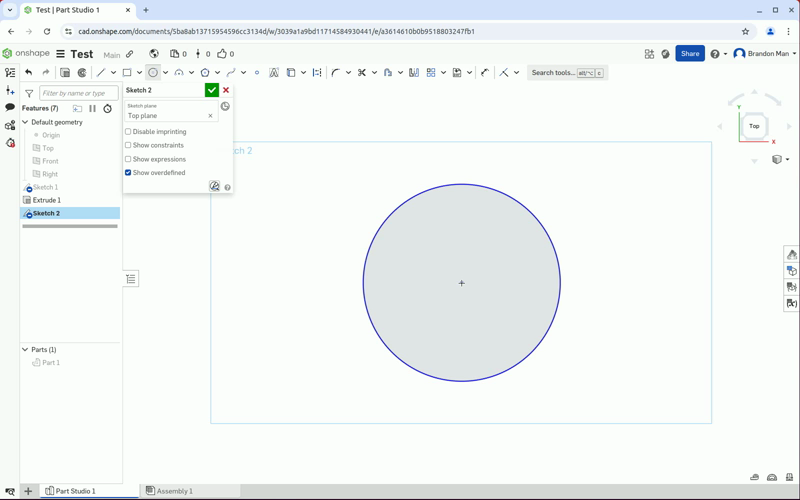
key_up(shift)
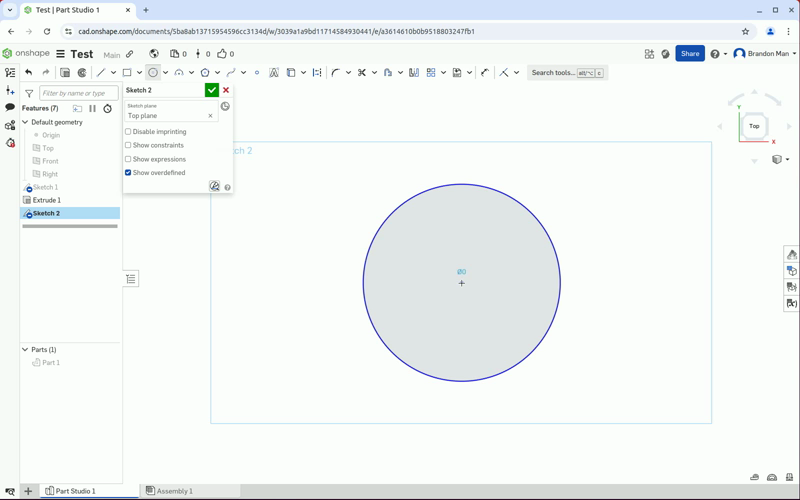
mouse_move(490, 282)
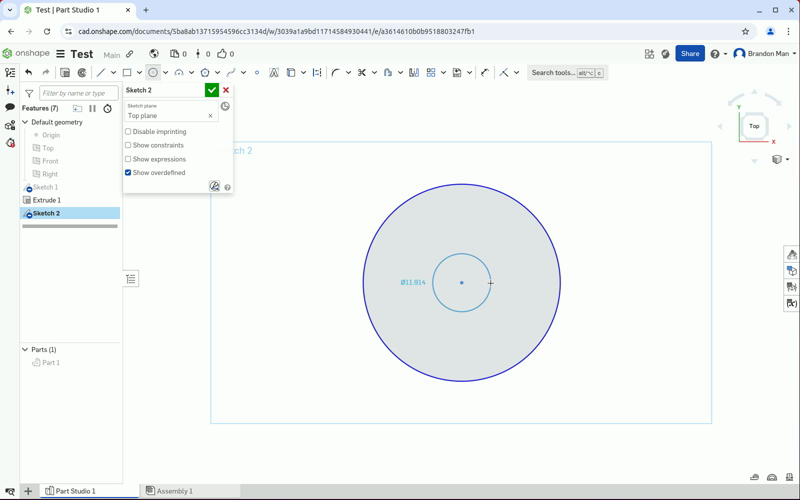
click(490, 282)
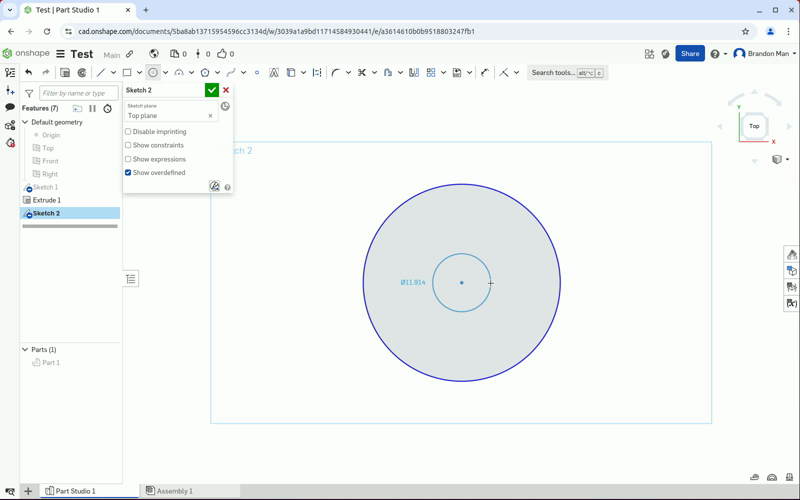
key(esc)
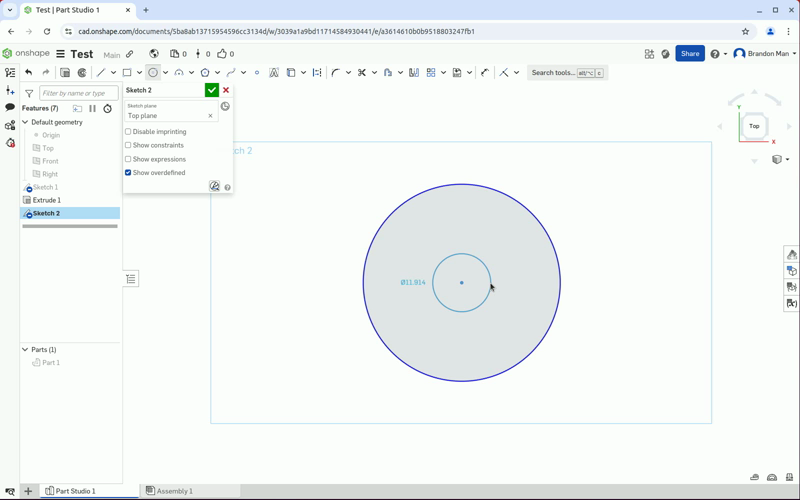
mouse_move(405, 289)
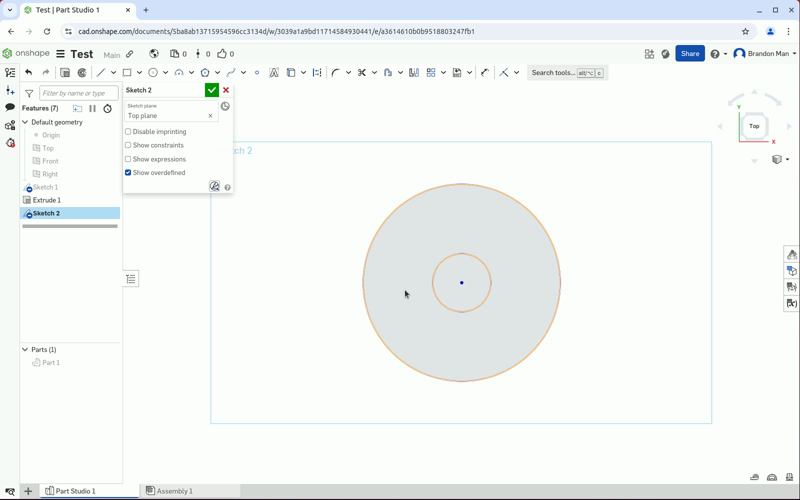
click(405, 289)
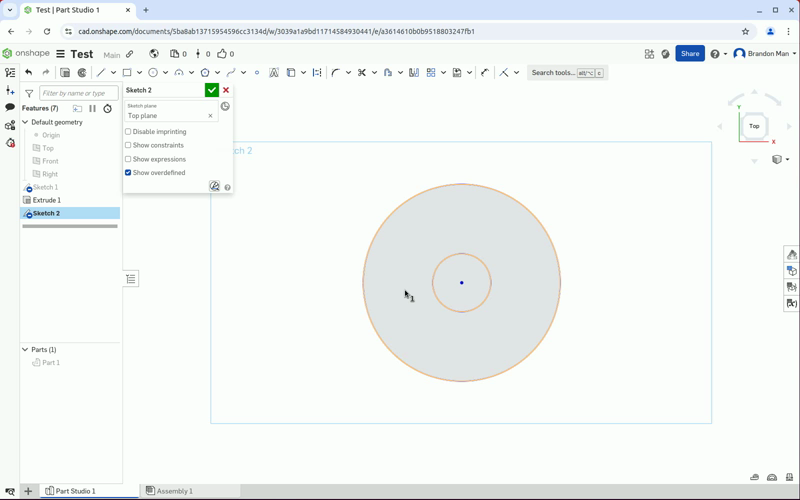
mouse_move(73, 352)
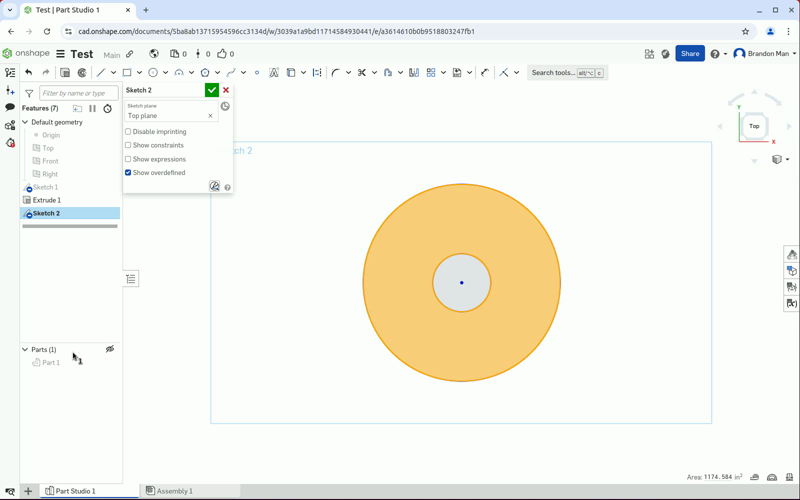
key(shift+y)
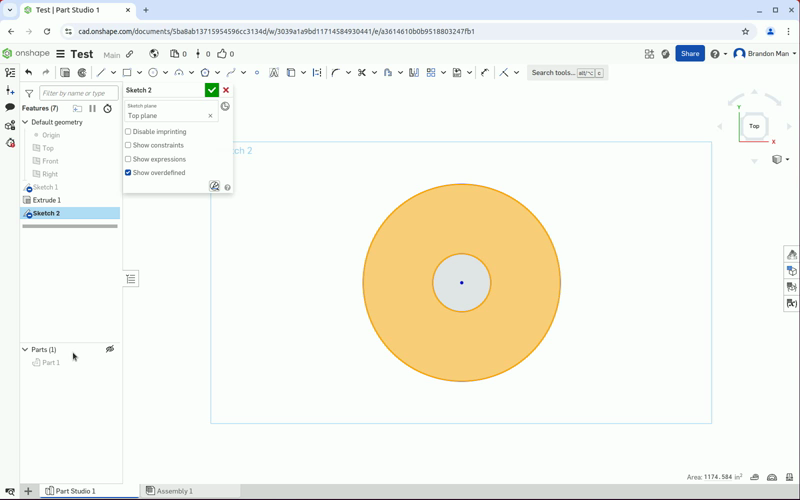
key(shift+e)
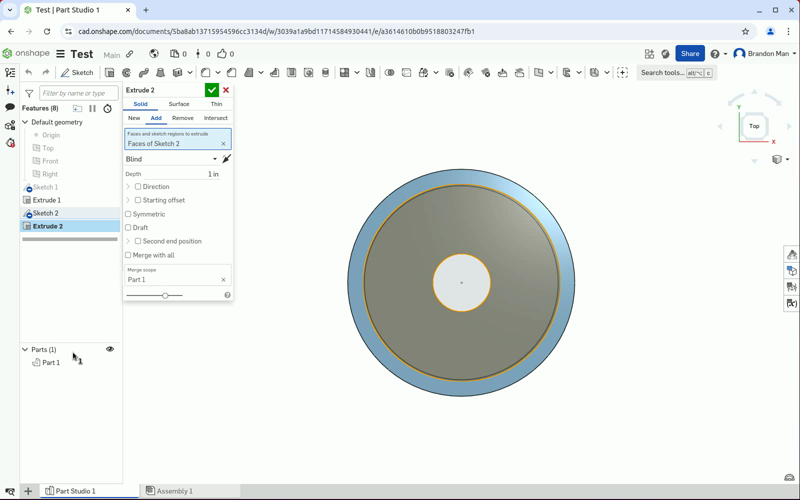
mouse_move(143, 106)
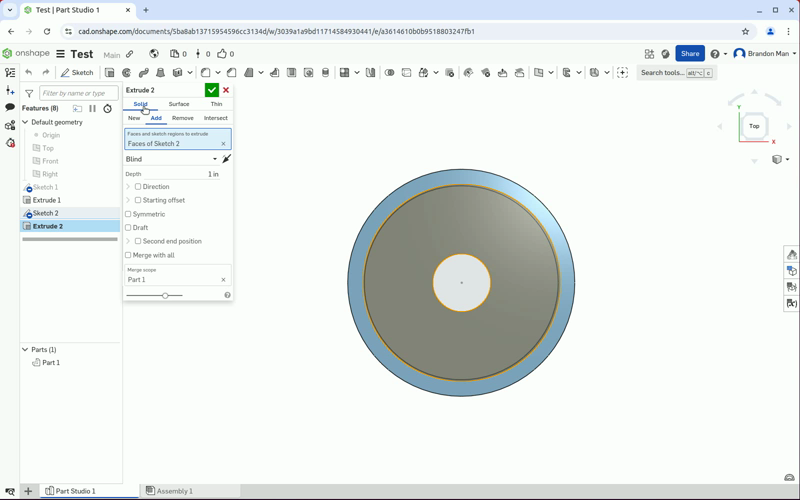
click(143, 106)
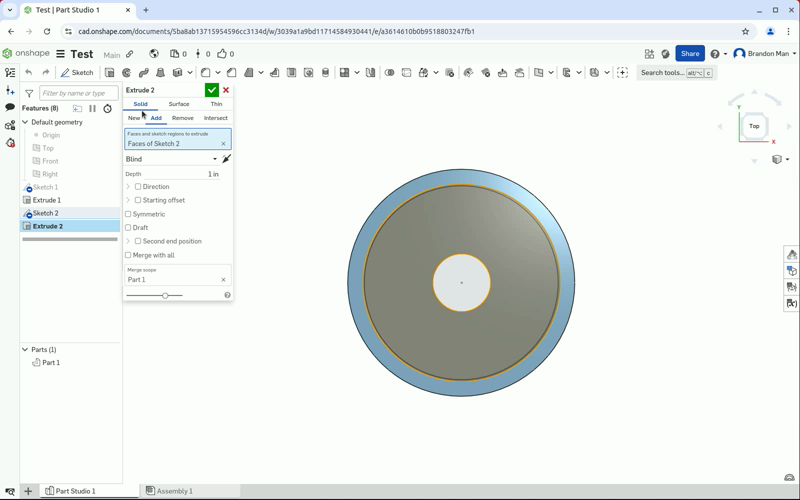
mouse_move(137, 120)
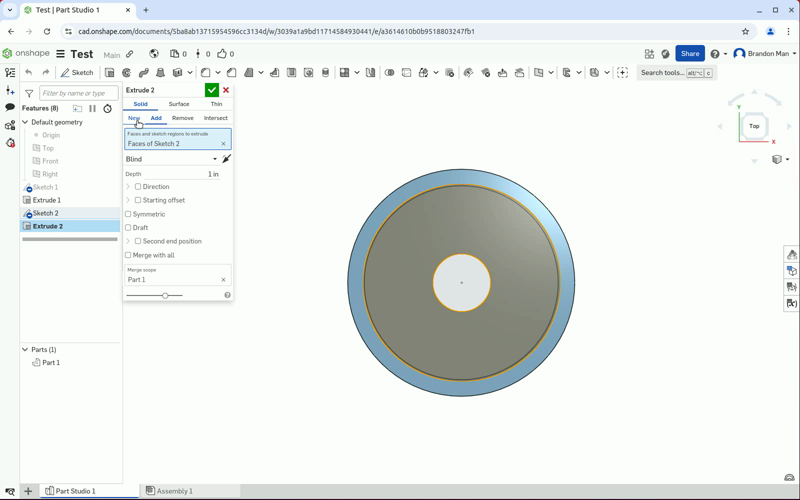
click(137, 120)
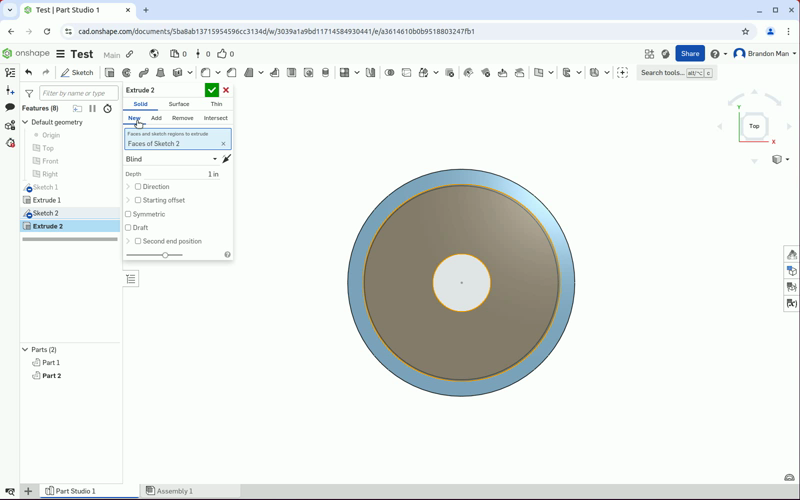
key(tab, 4)
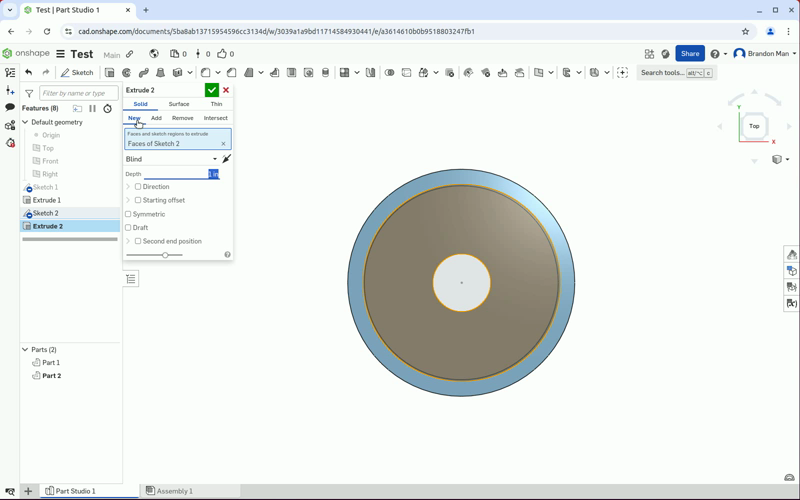
text(16.128)
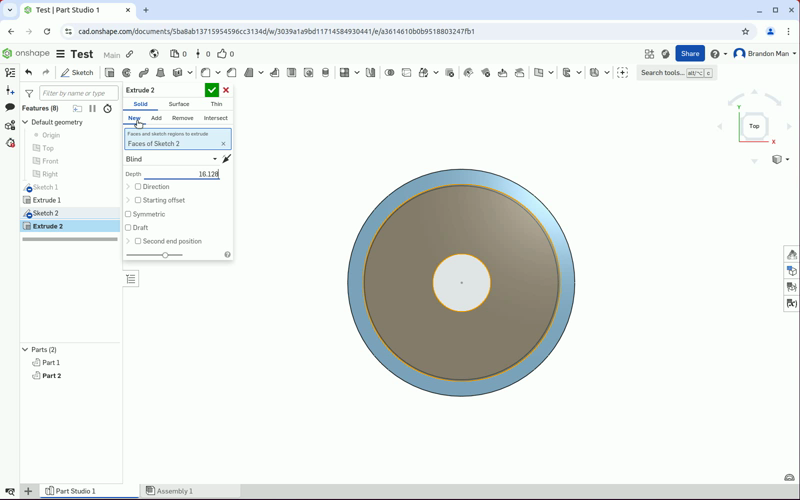
key(enter)
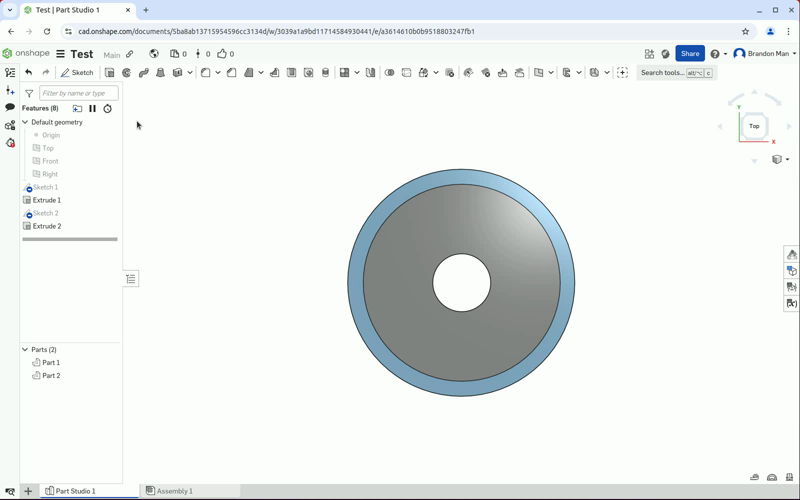
key(shift+h)
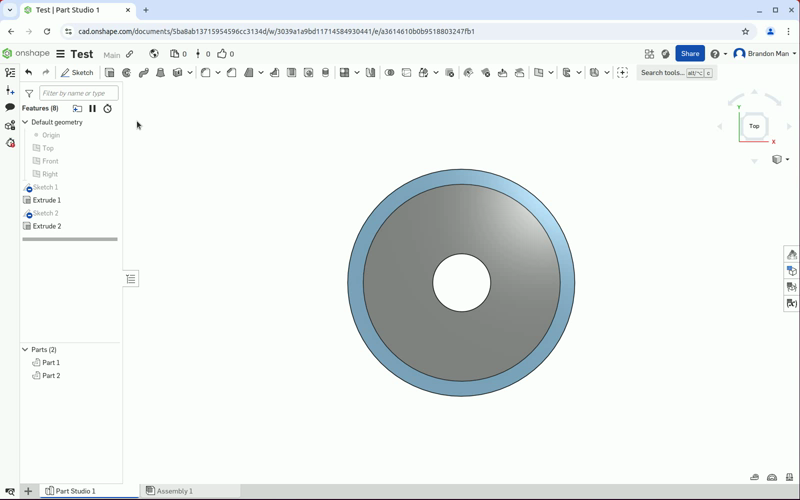
key(shift+h)
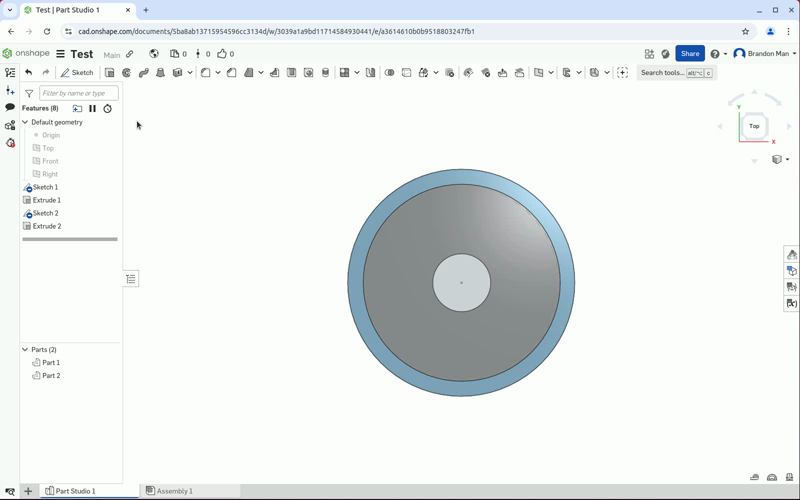
key(shift+7)
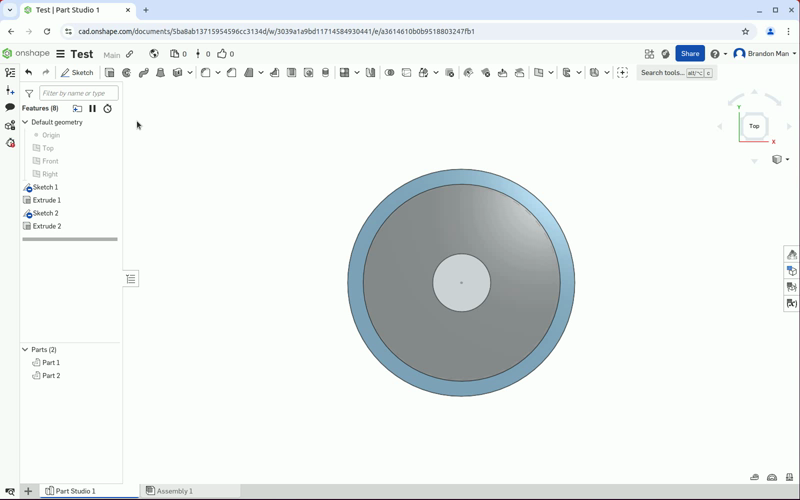
key(up, 3)
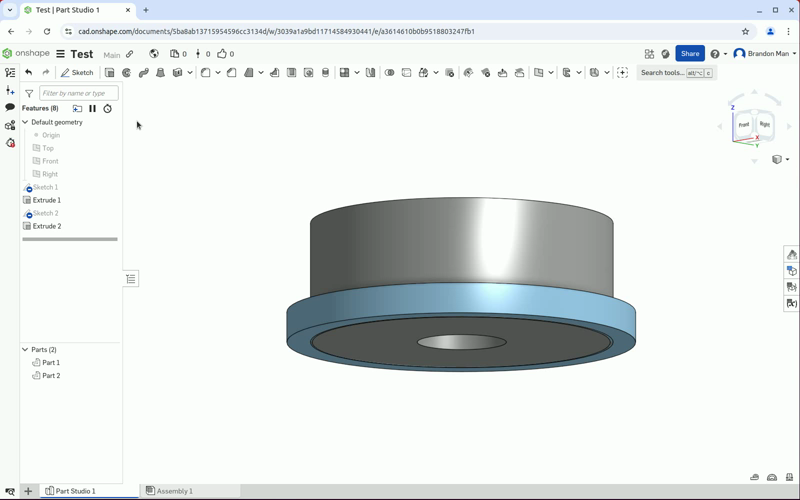
key(left, 3)
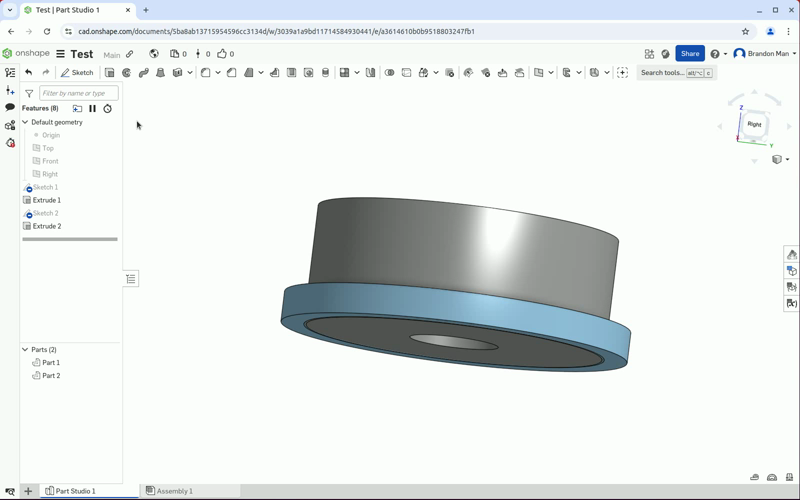
key(right, 3)
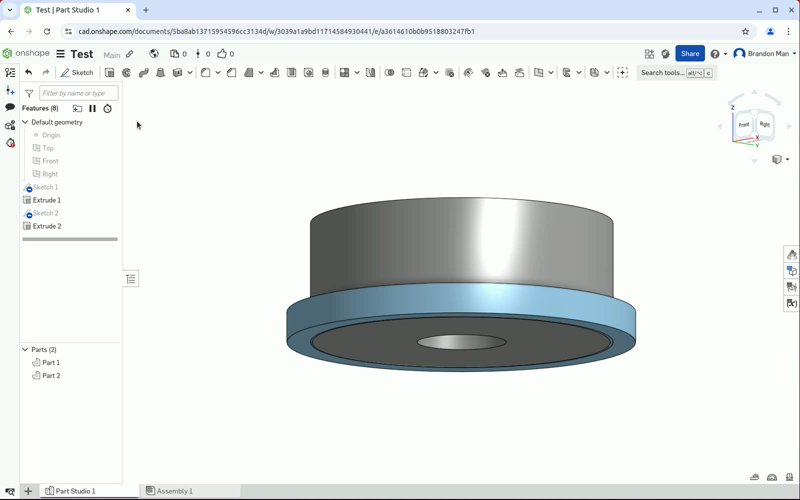
key(down, 3)
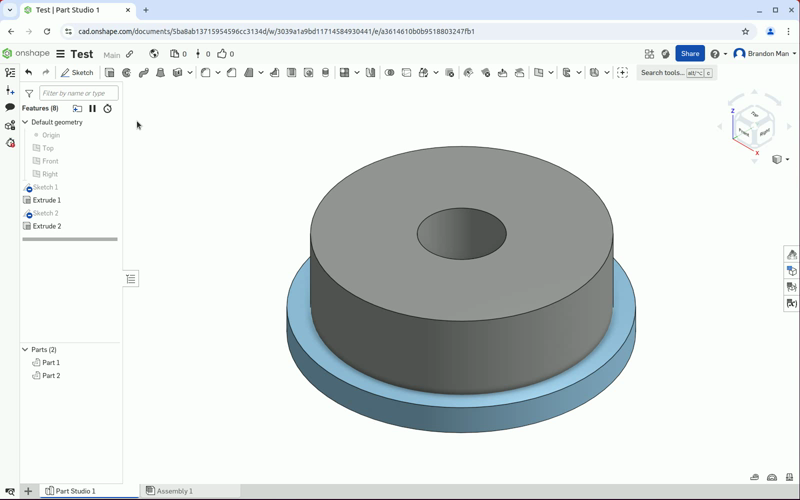
mouse_move(73, 189)
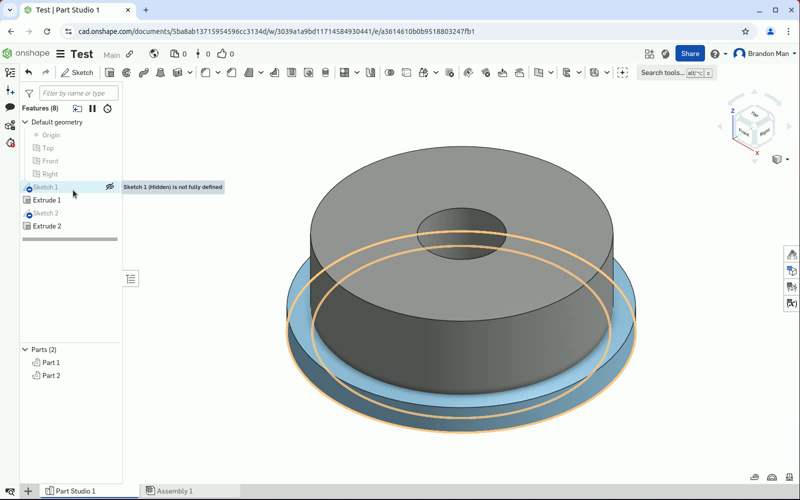
click(73, 189)